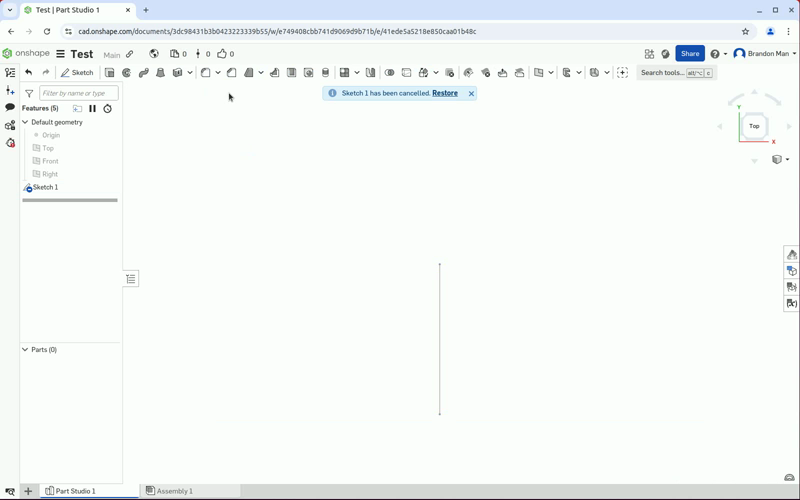
key(shift+h)
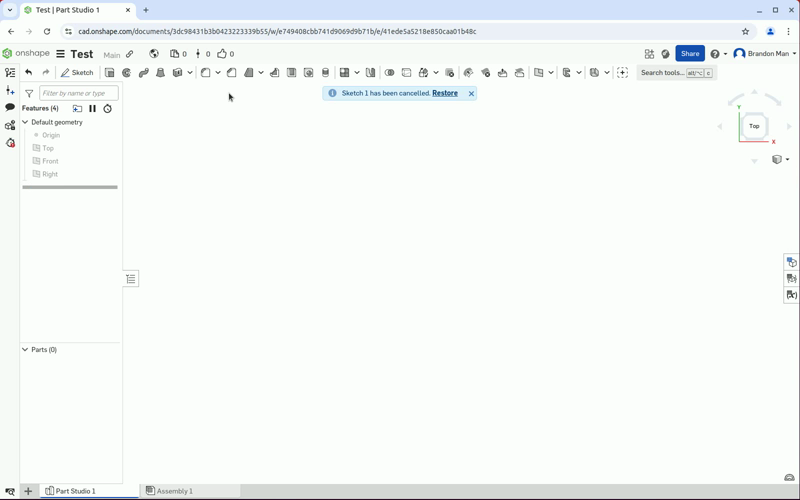
mouse_move(73, 352)
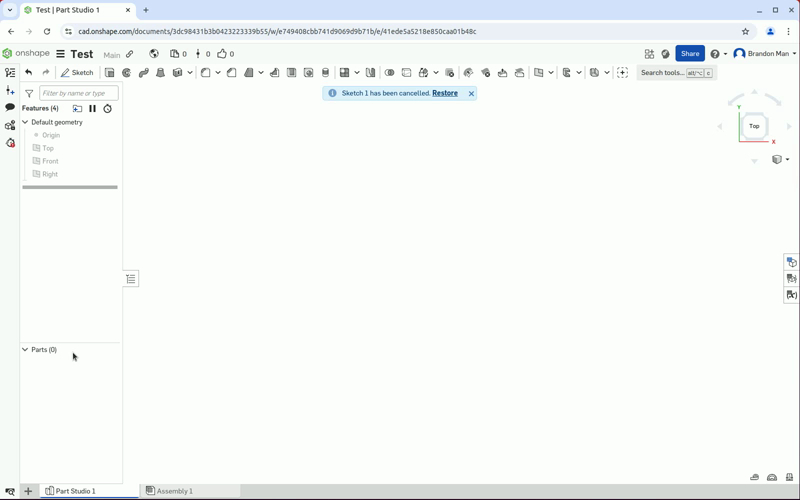
key(y)
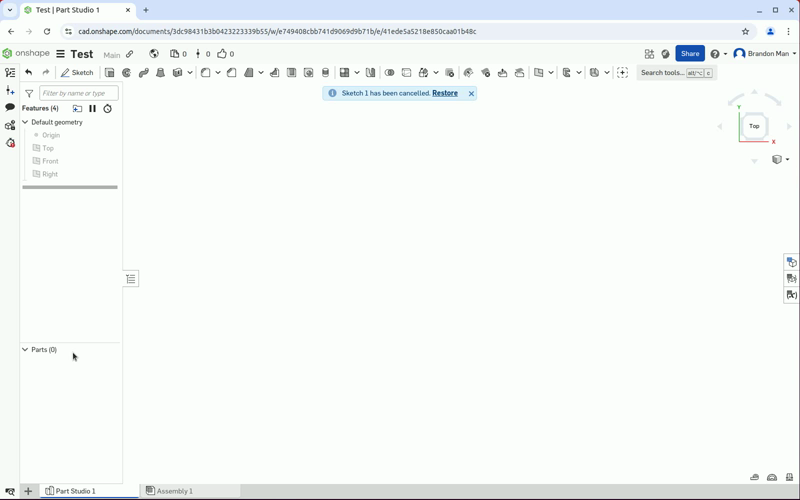
key(shift+p)
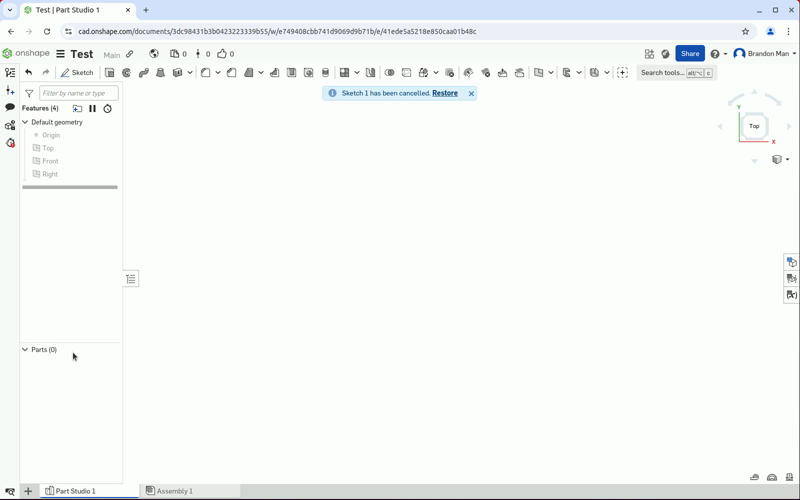
key(space)
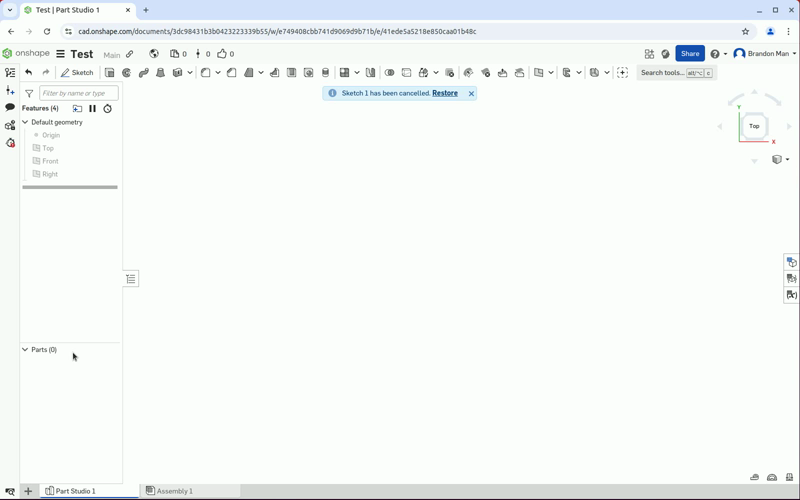
key_down(shift)
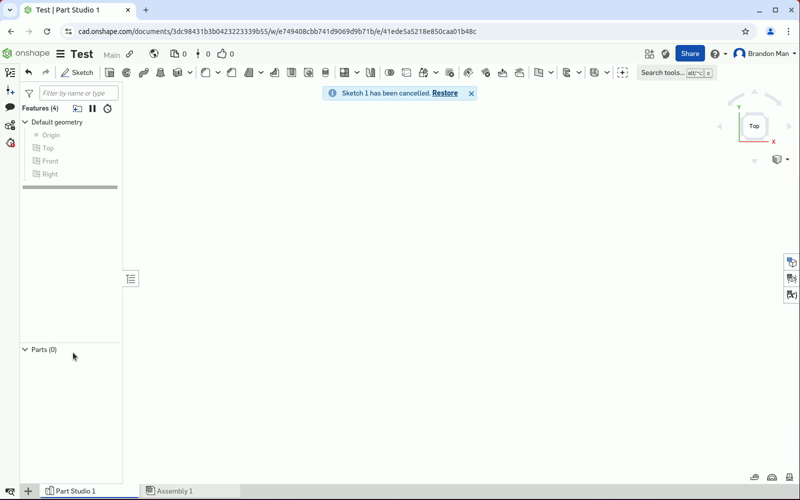
key(up)
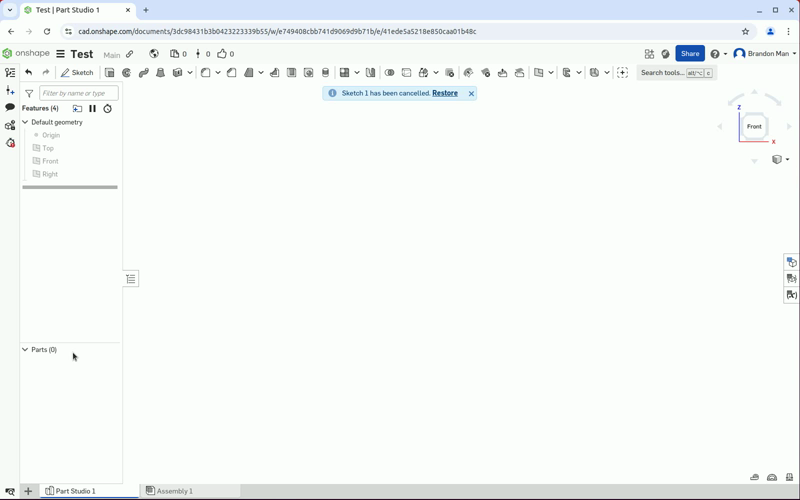
key_up(shift)
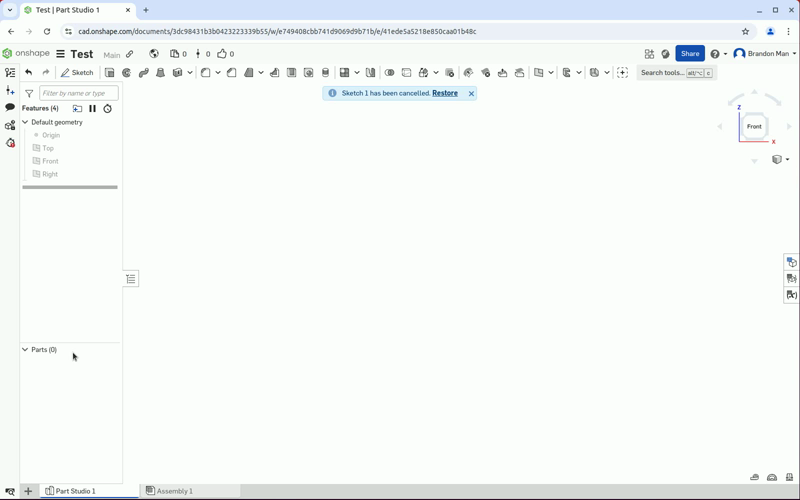
mouse_move(73, 352)
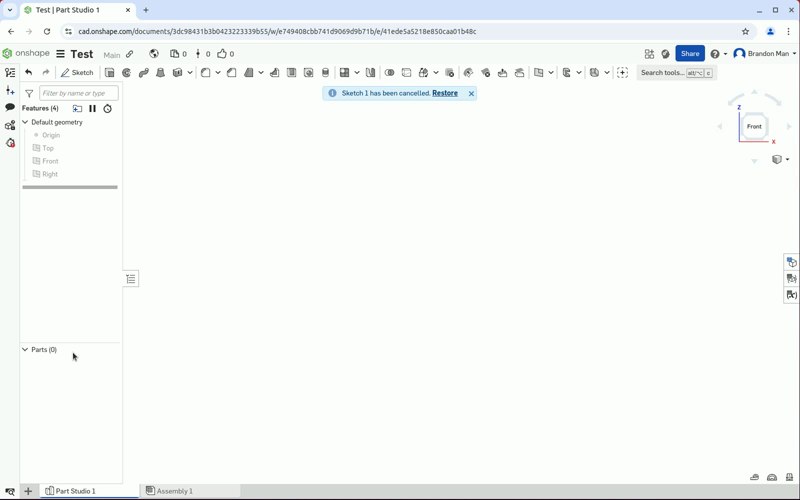
key(shift+y)
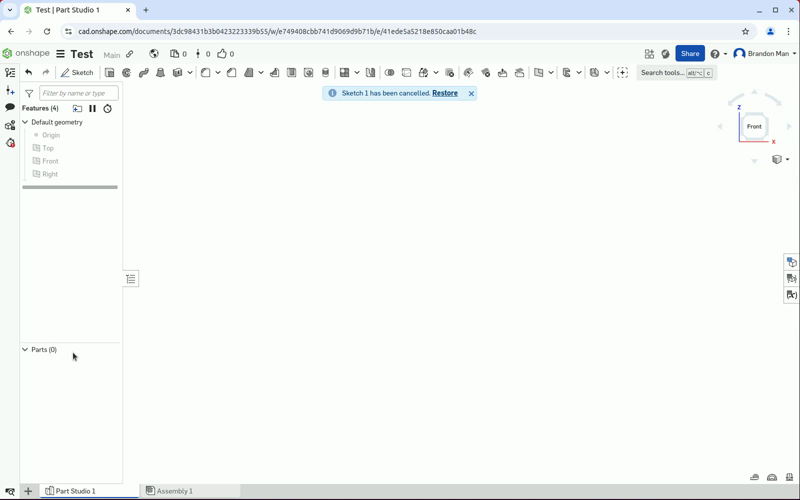
key(shift+s)
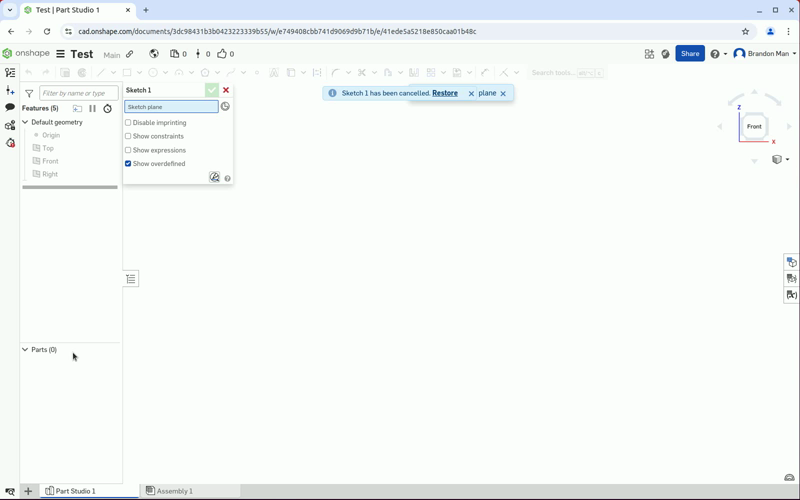
mouse_move(73, 163)
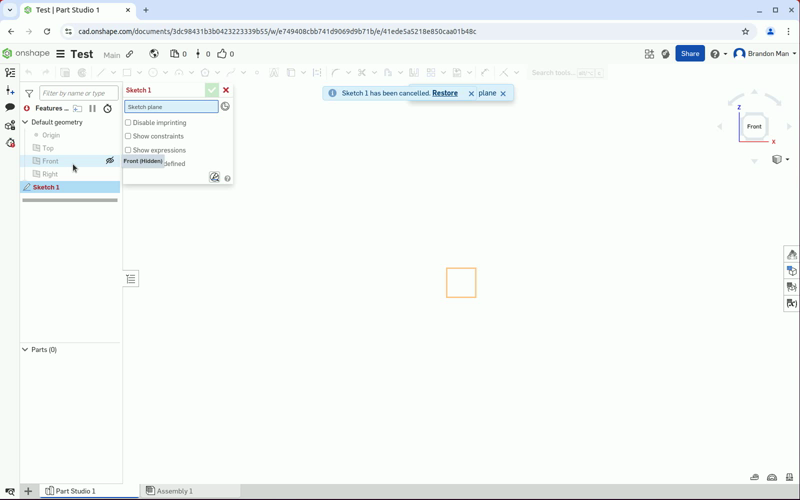
click(73, 163)
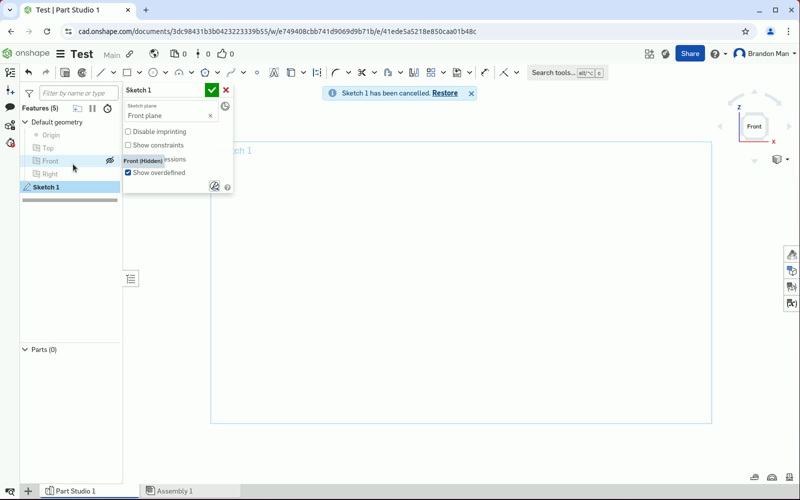
mouse_move(73, 352)
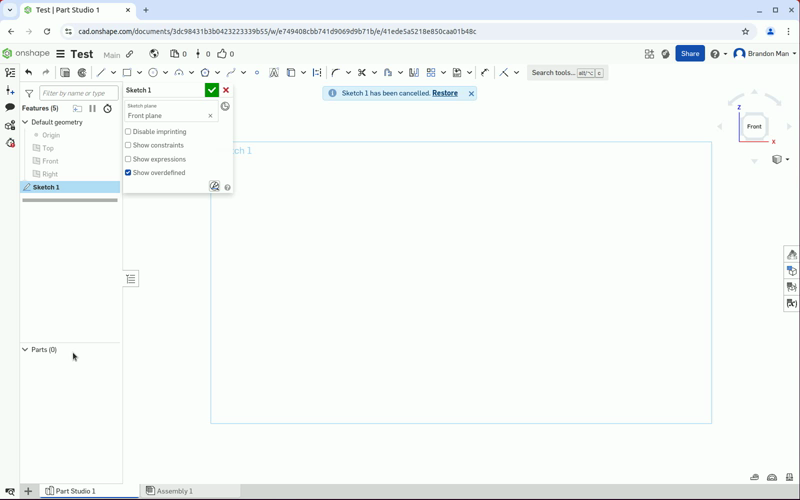
key(y)
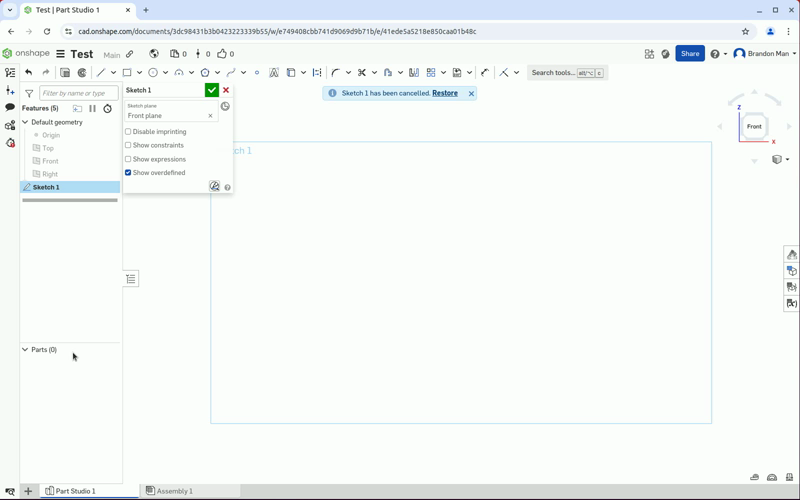
key(c)
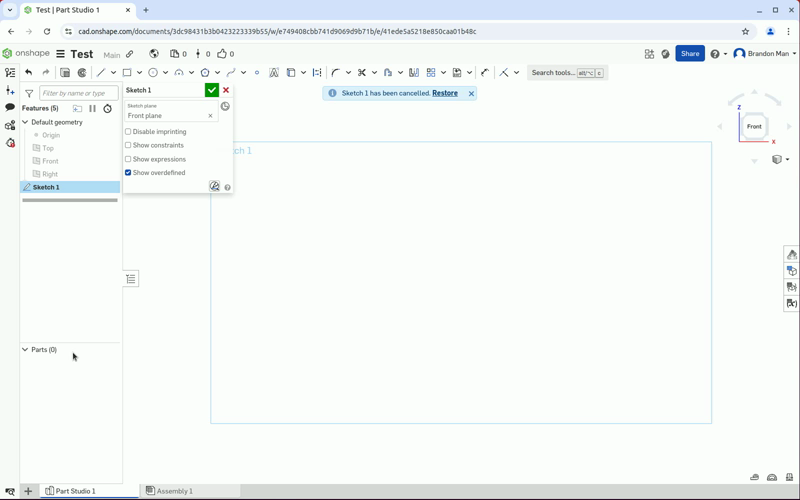
key_down(shift)
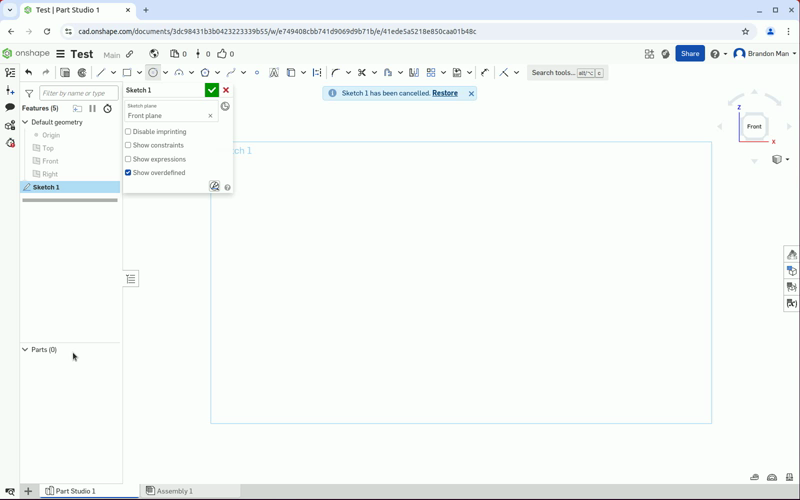
mouse_move(378, 265)
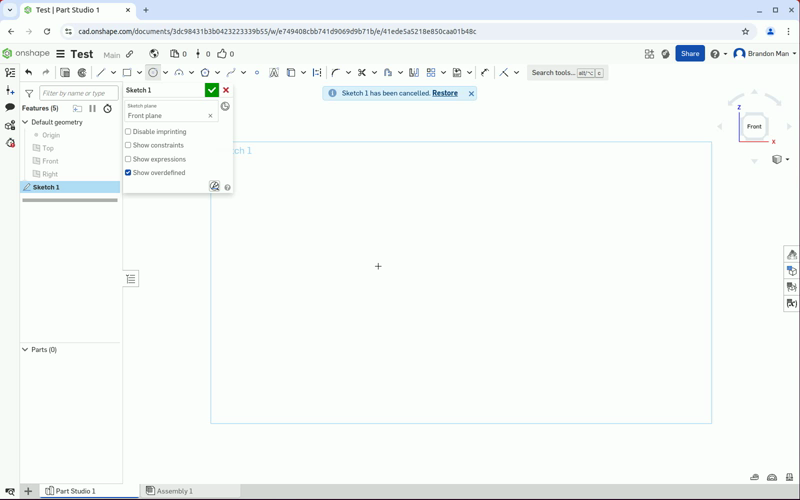
click(378, 265)
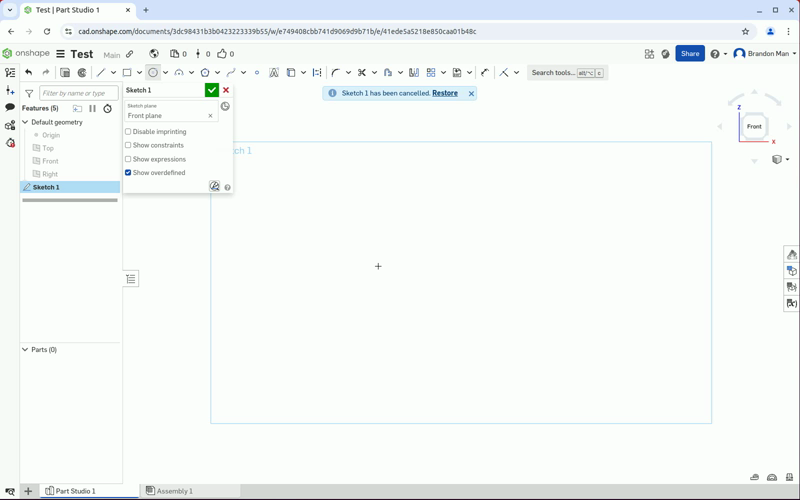
key_up(shift)
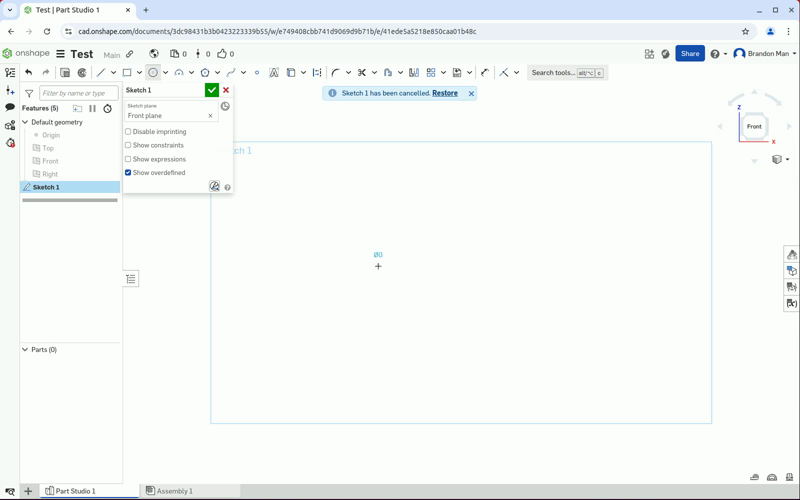
mouse_move(408, 265)
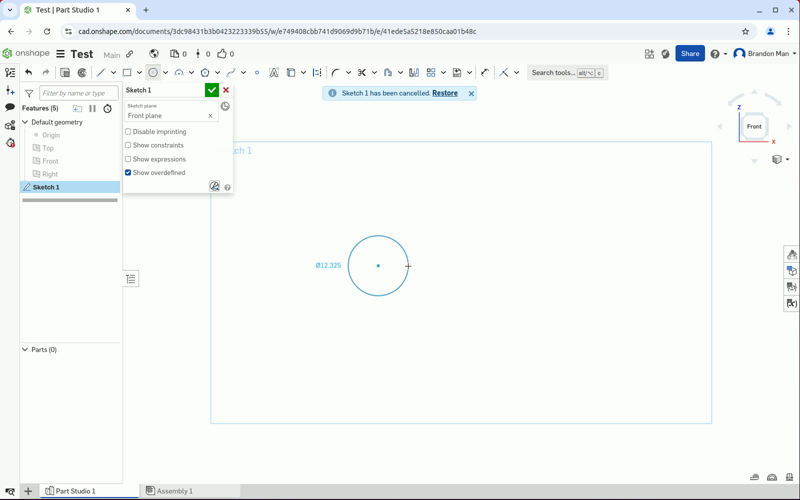
click(408, 265)
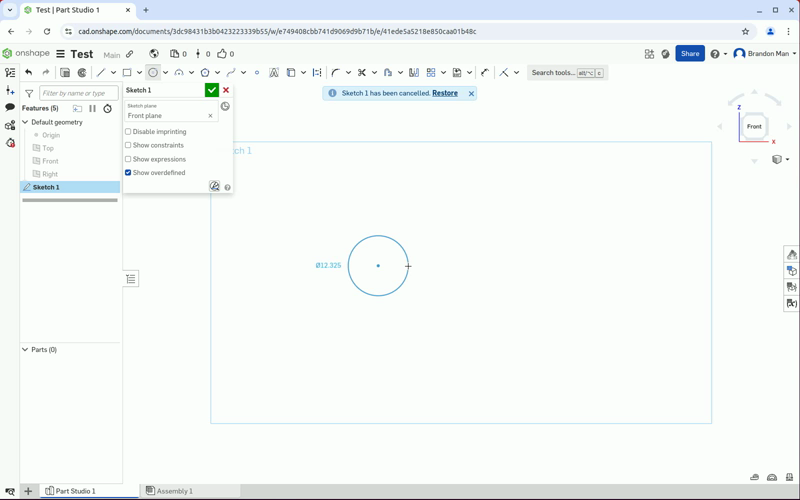
key(esc)
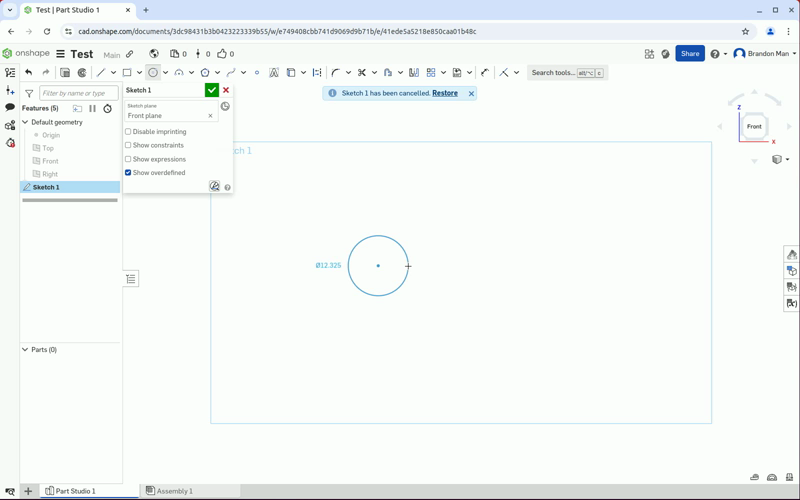
mouse_move(380, 244)
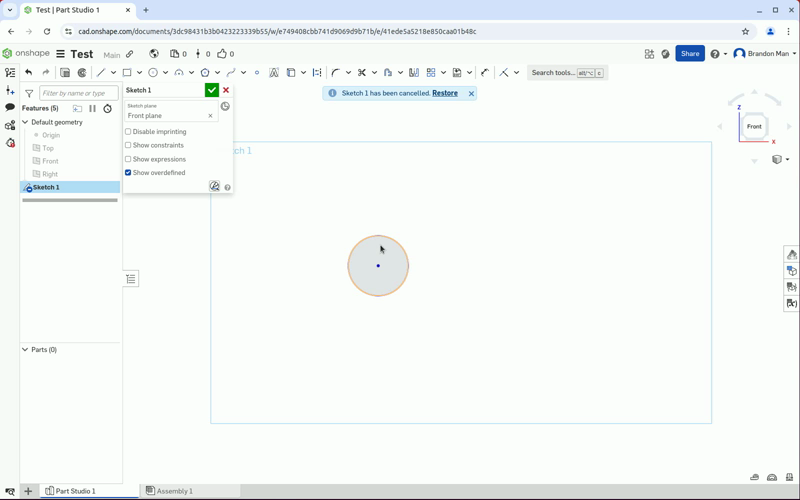
click(380, 244)
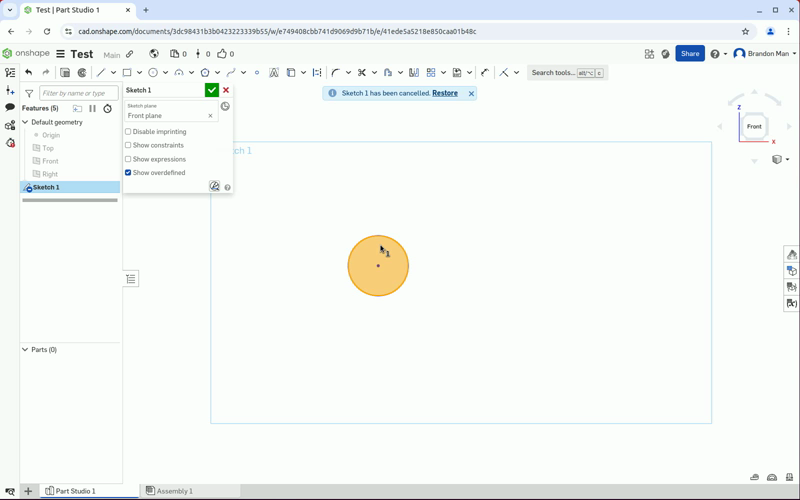
mouse_move(73, 352)
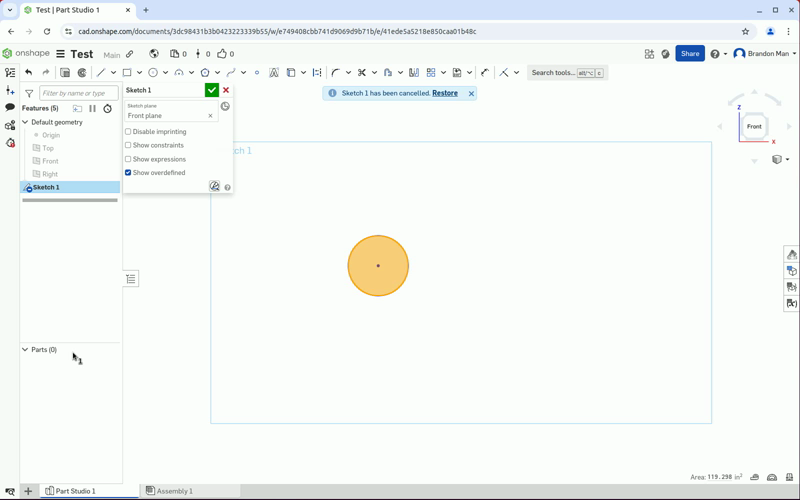
key(shift+y)
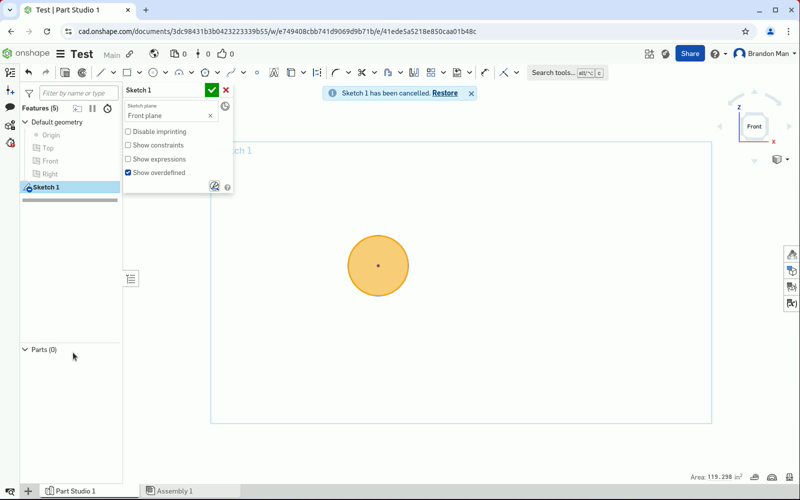
key(shift+e)
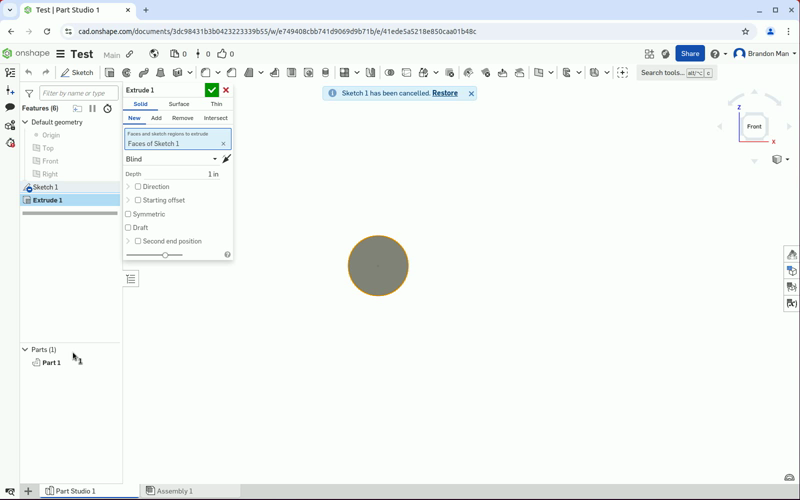
mouse_move(143, 106)
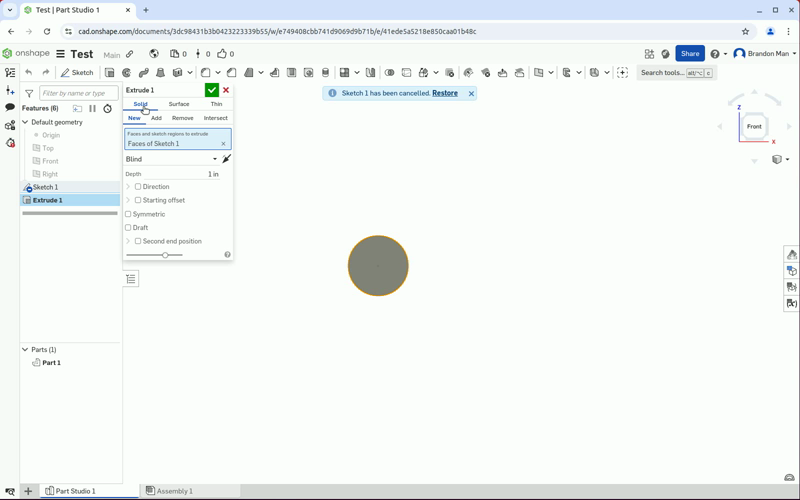
click(143, 106)
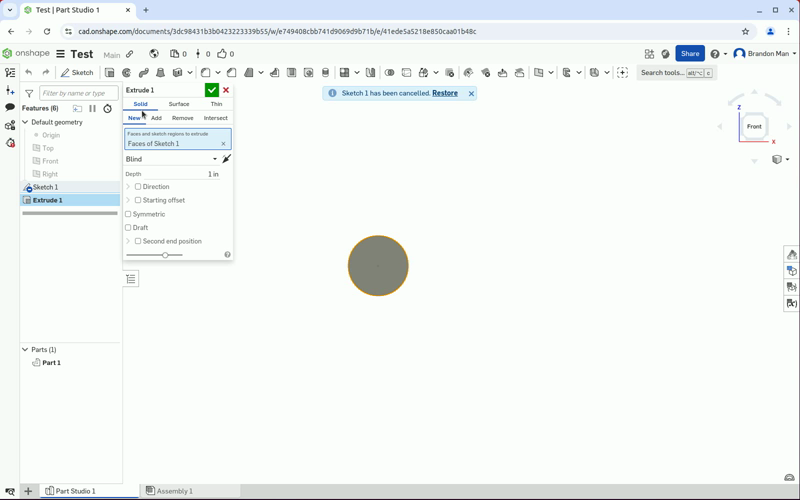
mouse_move(137, 120)
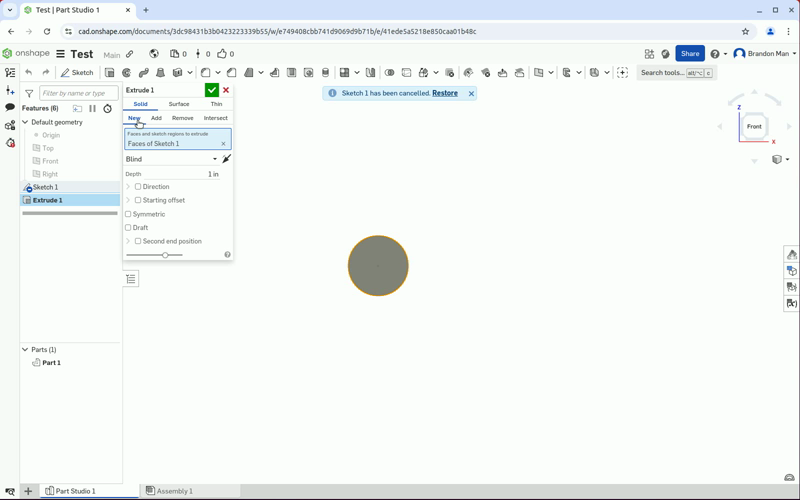
click(137, 120)
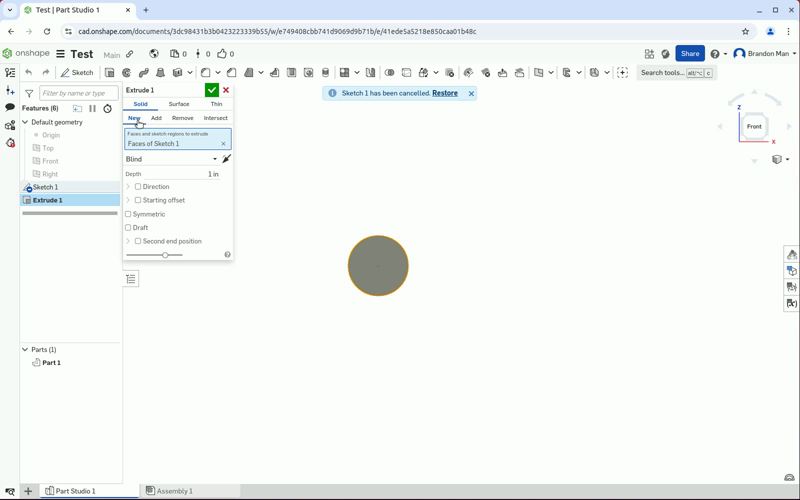
key(tab, 4)
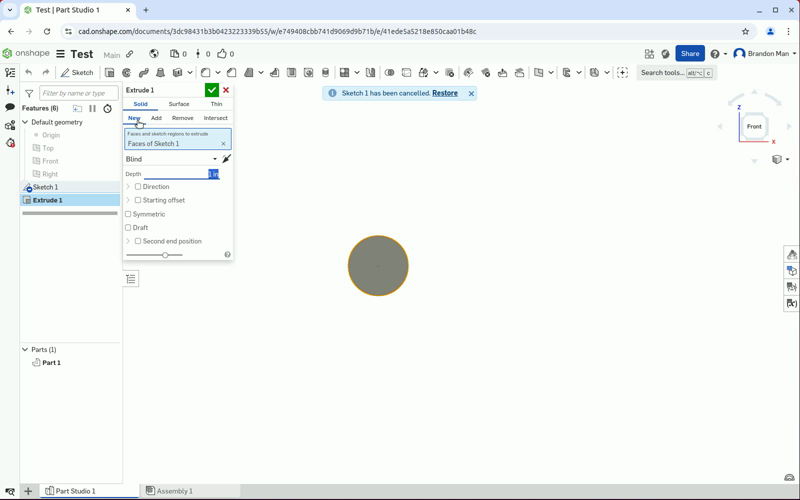
text(2.407)
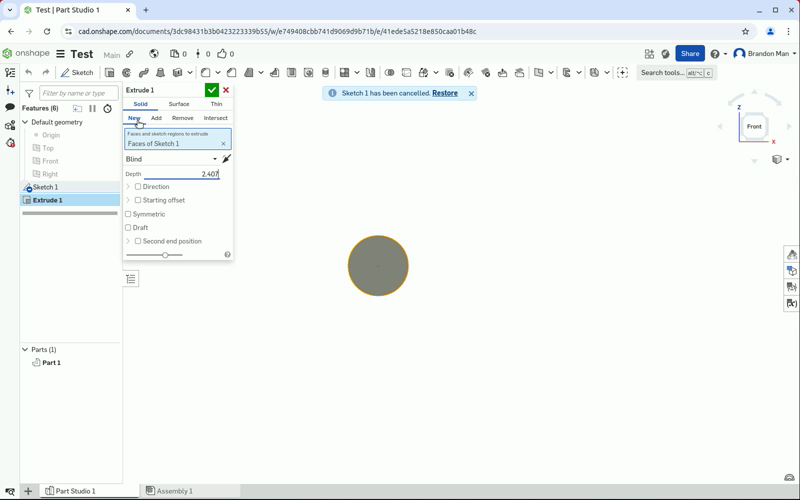
key(enter)
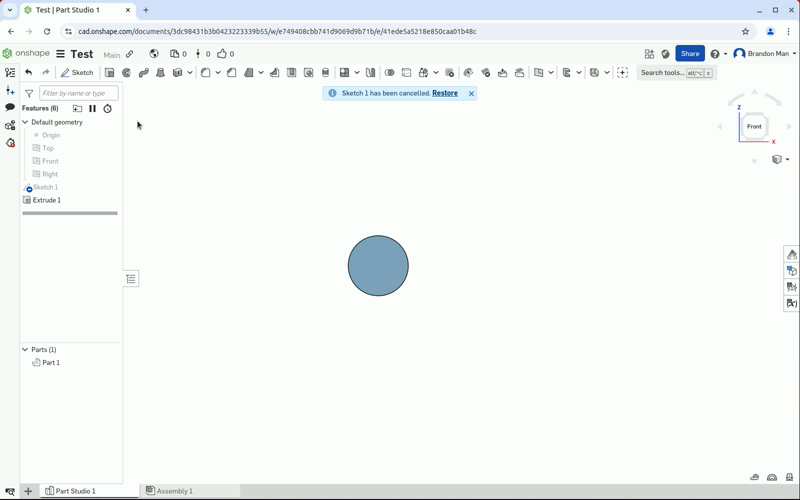
key(shift+h)
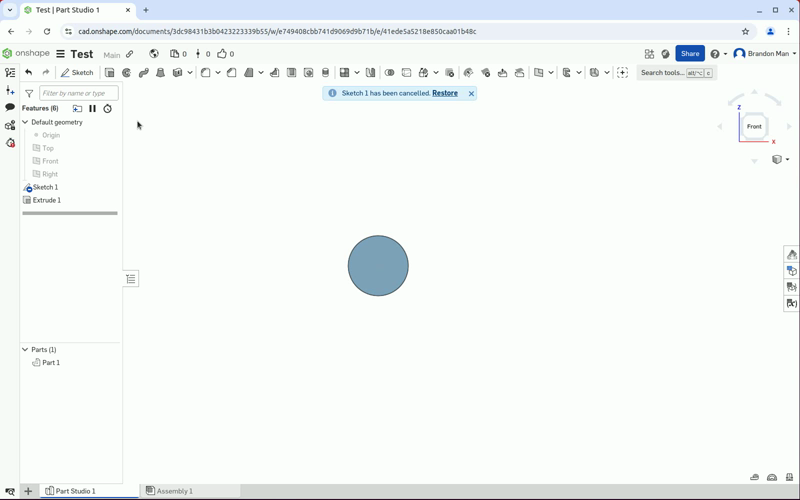
key(shift+h)
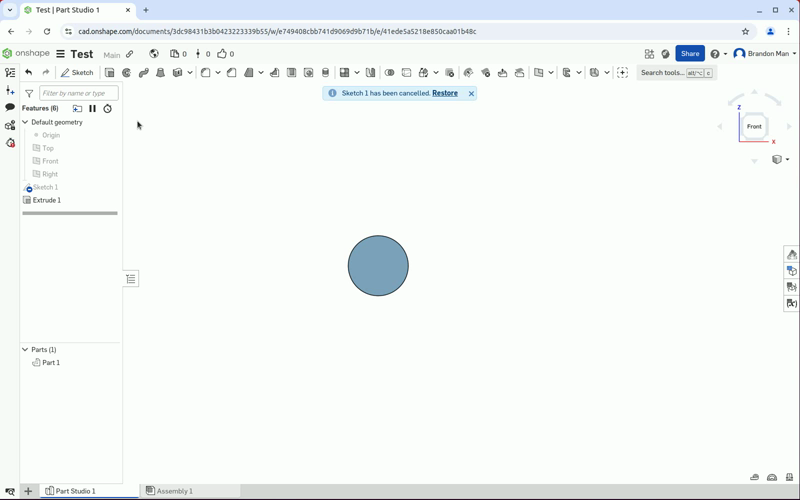
mouse_move(73, 189)
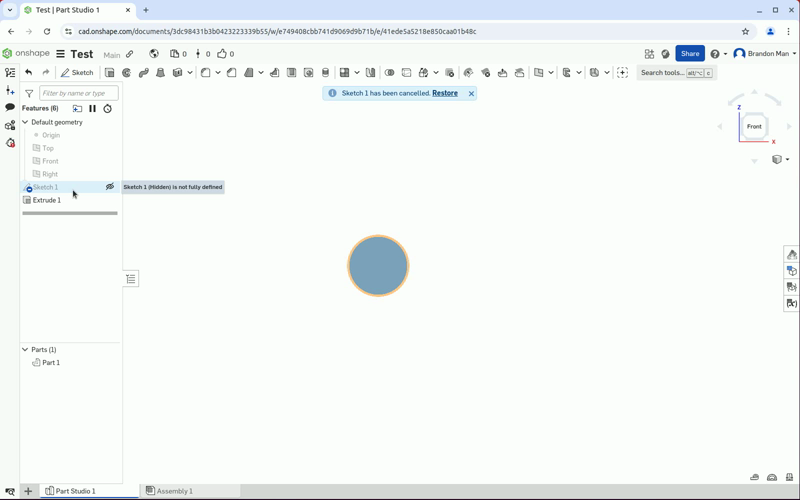
click(73, 189)
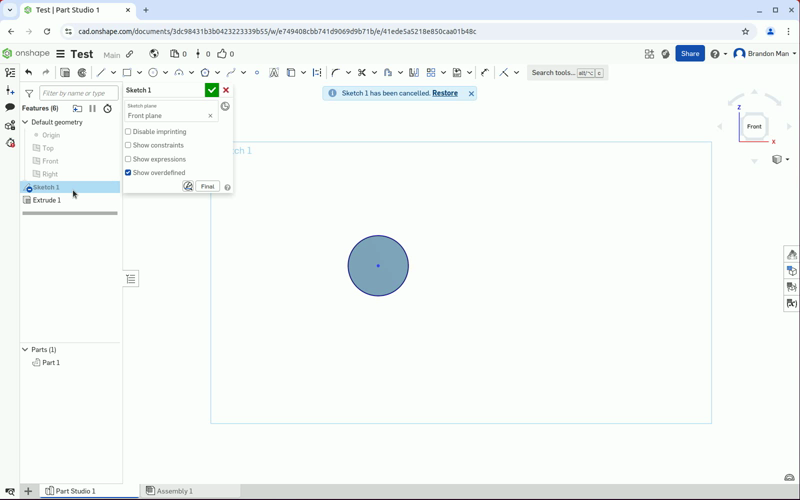
mouse_move(229, 92)
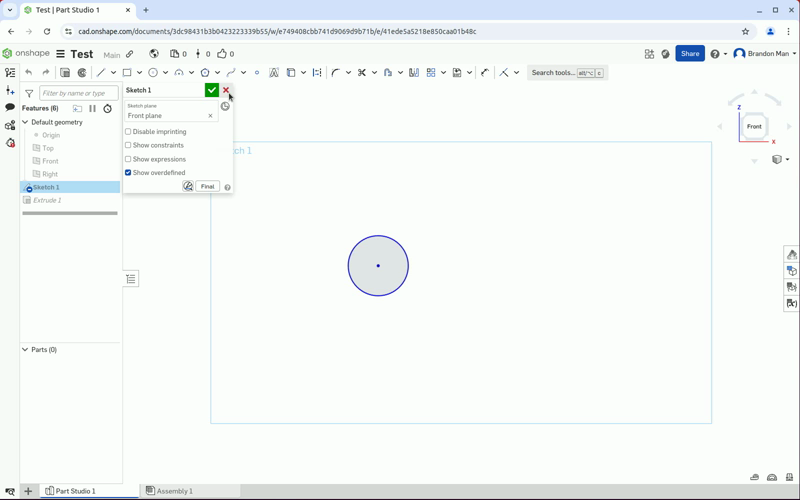
click(229, 92)
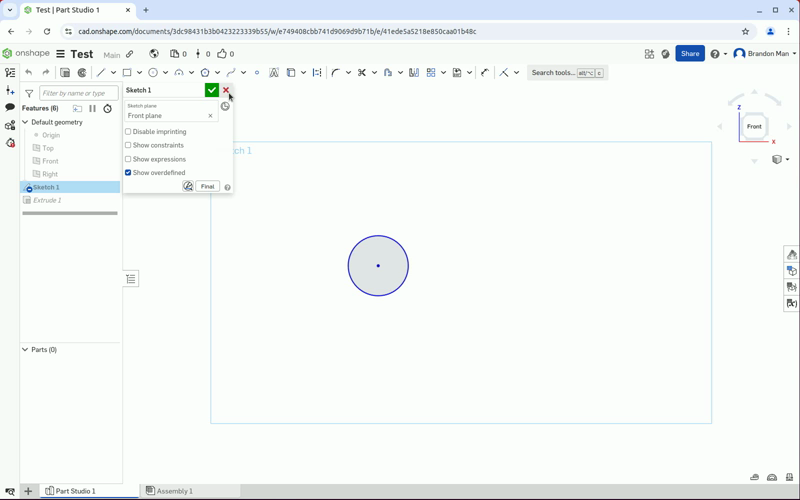
key(shift+s)
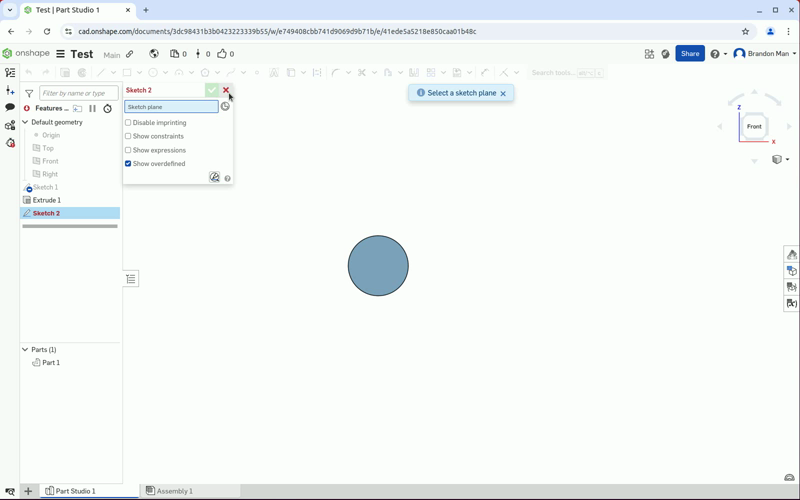
mouse_move(73, 163)
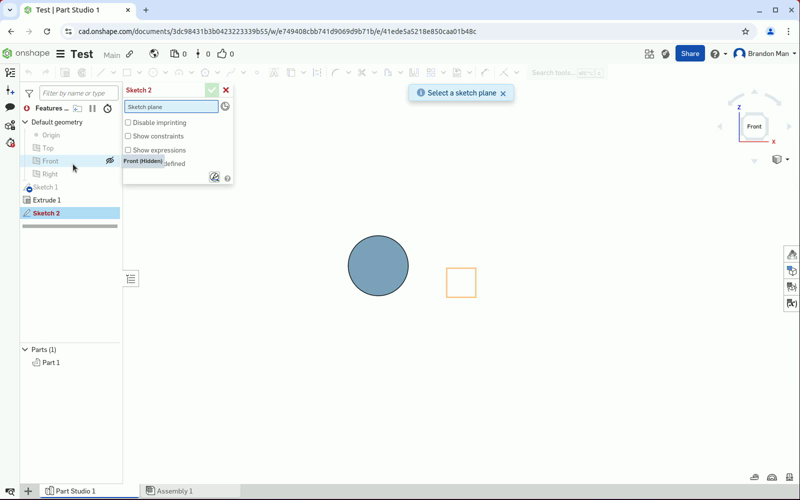
click(73, 163)
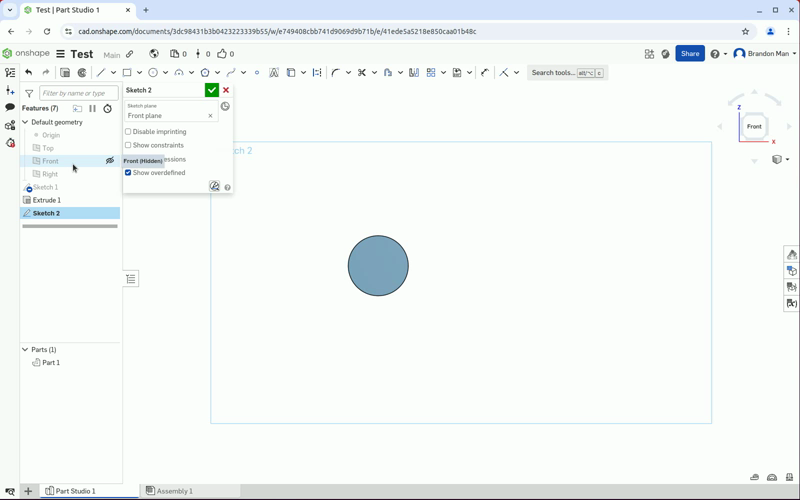
mouse_move(73, 352)
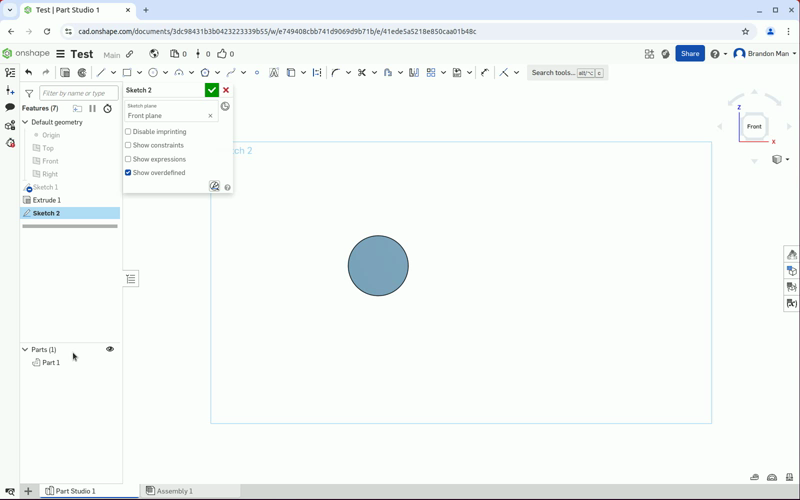
key(y)
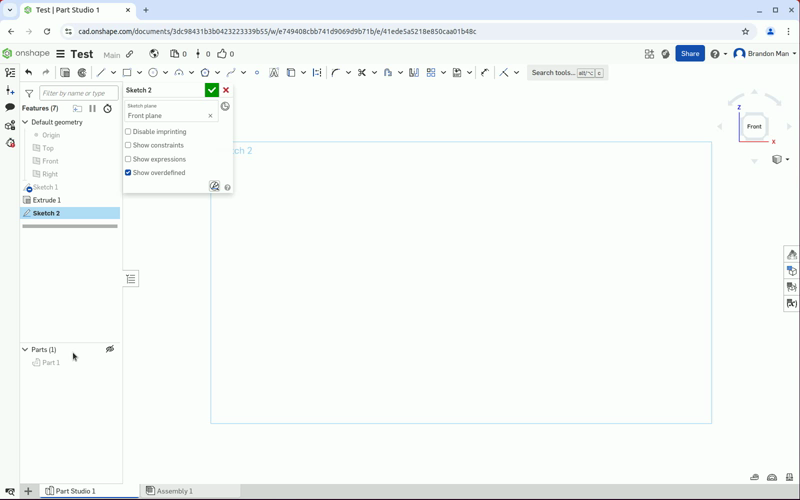
key(c)
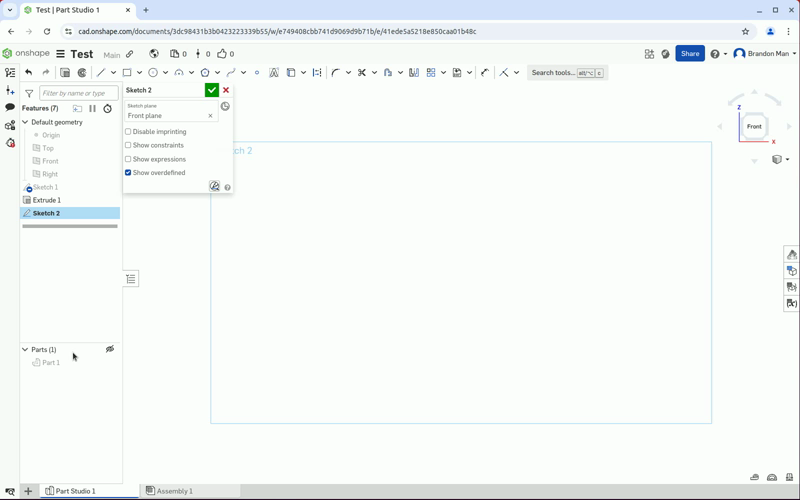
key_down(shift)
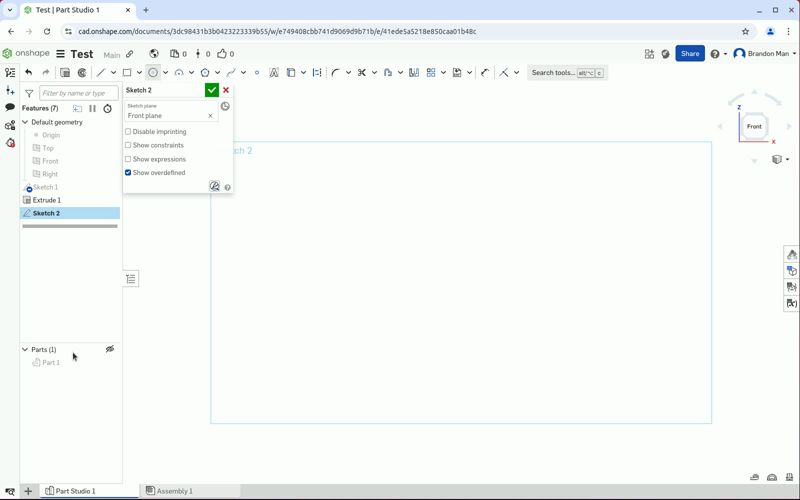
mouse_move(498, 266)
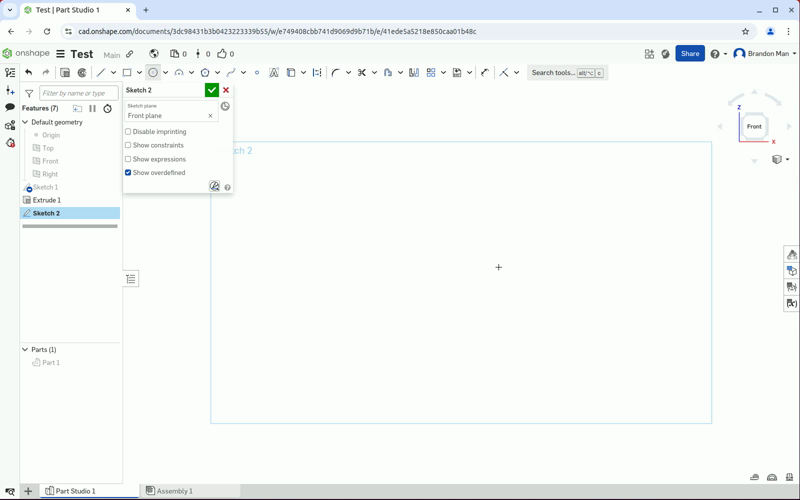
click(498, 266)
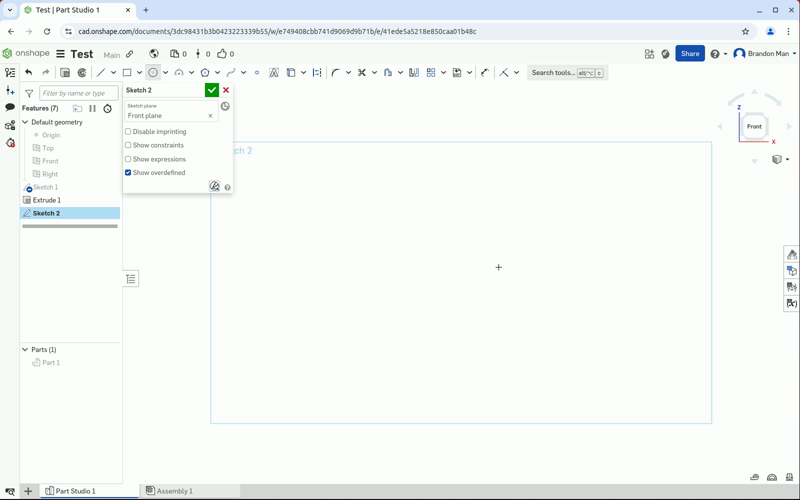
key_up(shift)
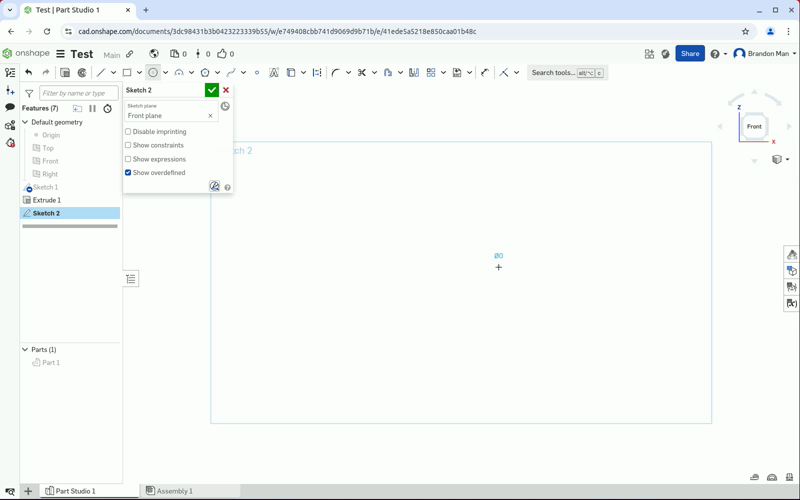
mouse_move(527, 266)
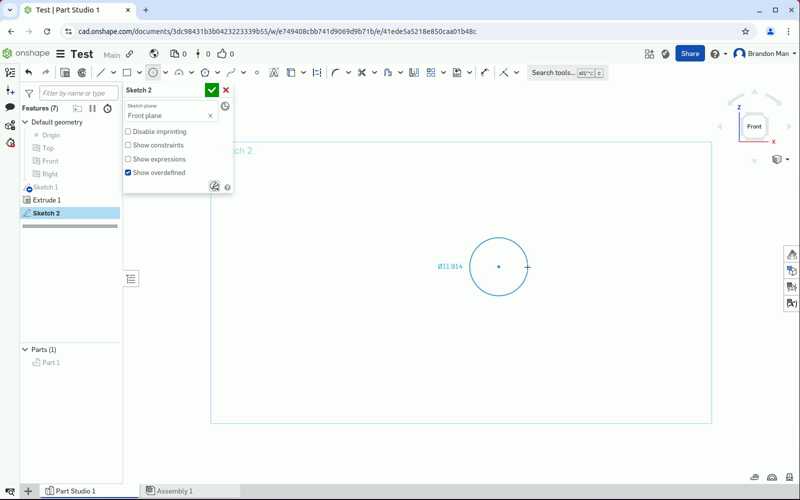
click(527, 266)
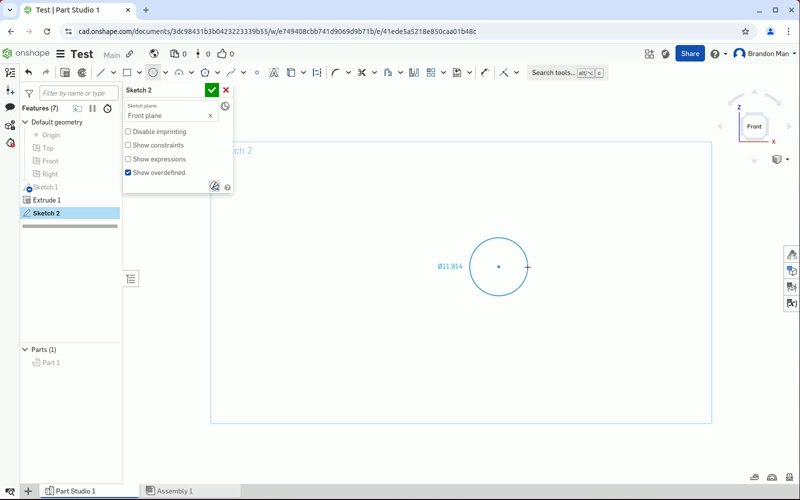
key(esc)
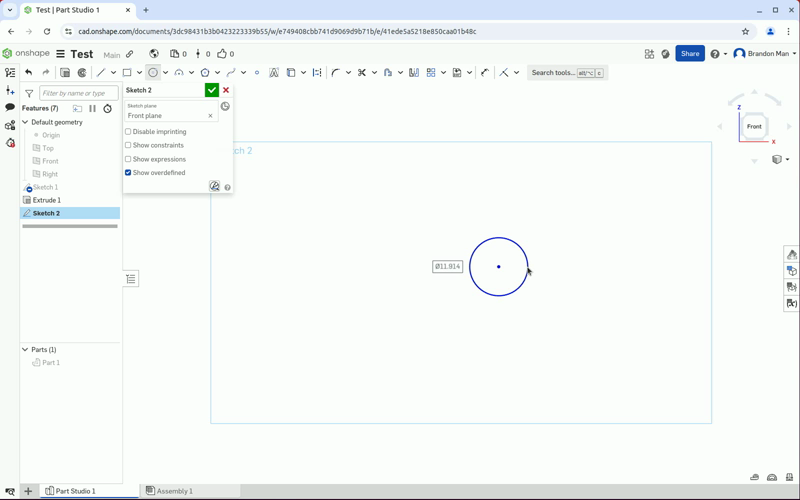
mouse_move(501, 272)
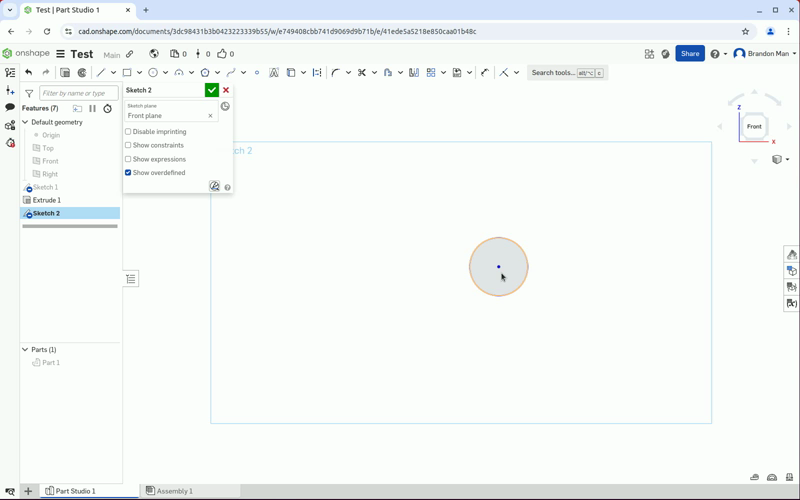
click(501, 272)
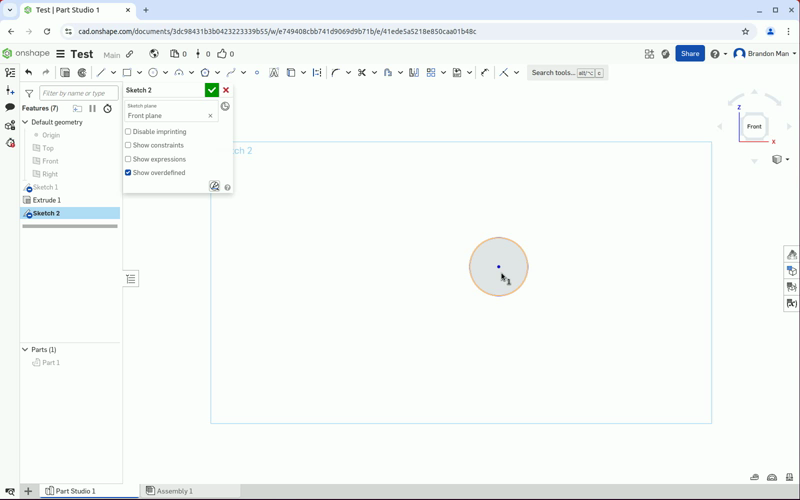
mouse_move(73, 352)
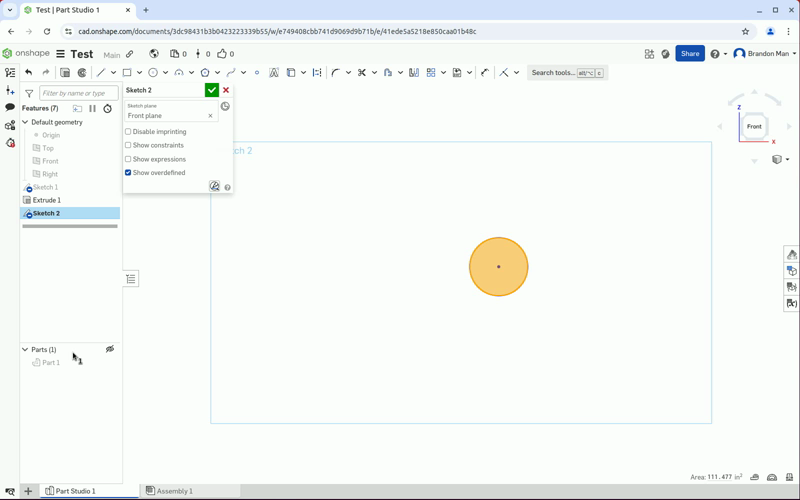
key(shift+y)
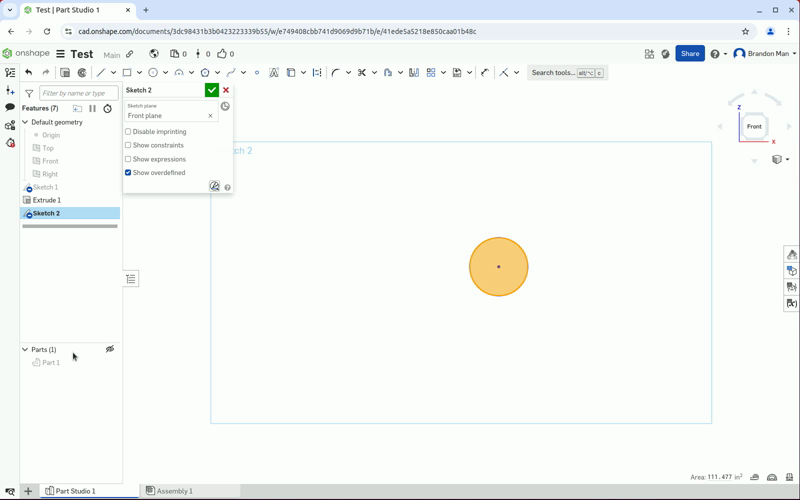
key(shift+e)
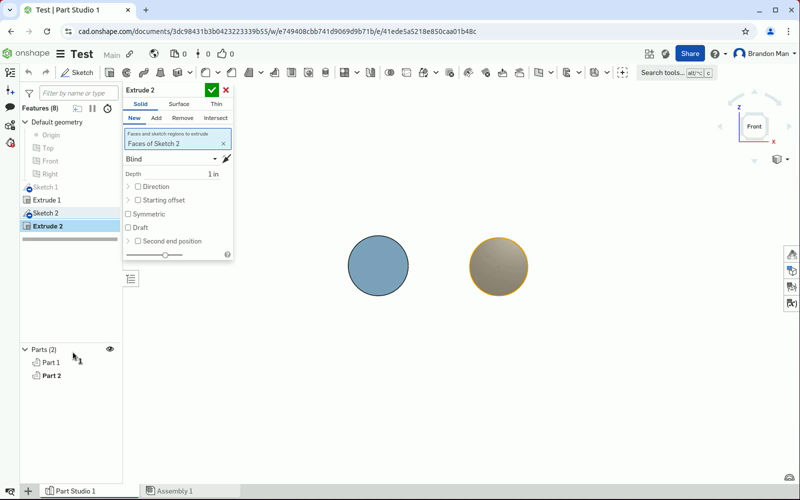
mouse_move(143, 106)
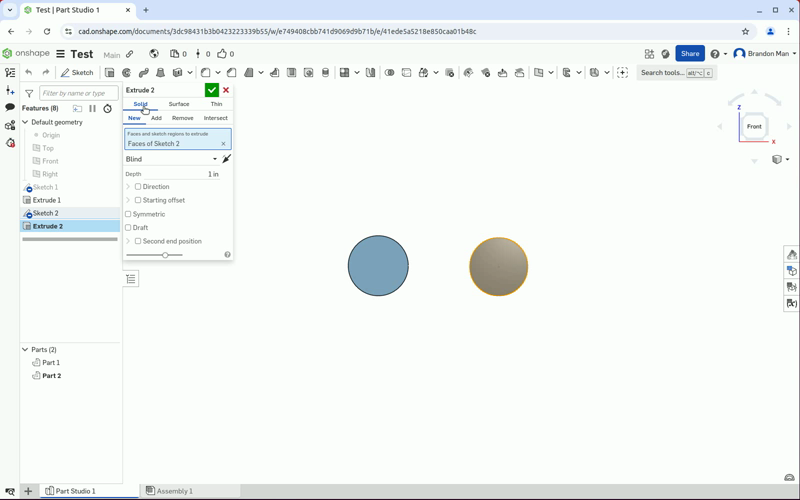
click(143, 106)
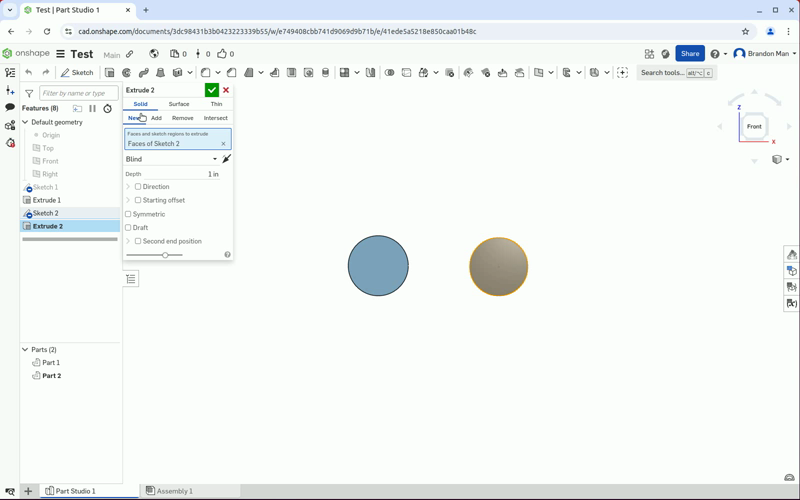
mouse_move(137, 120)
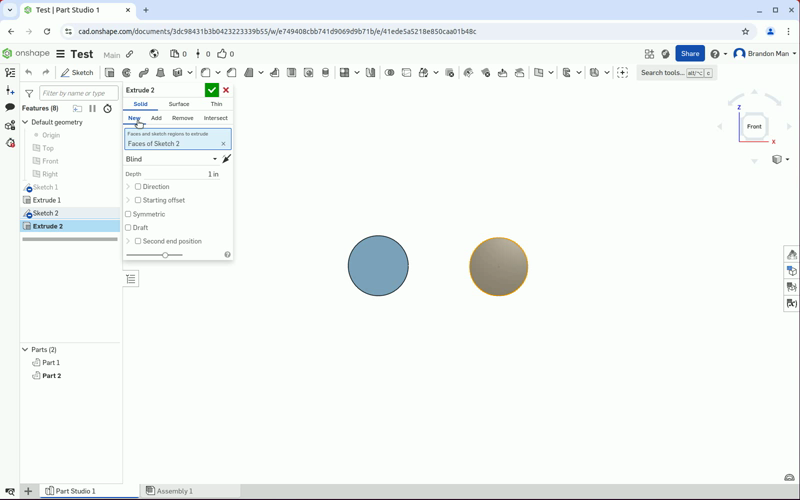
click(137, 120)
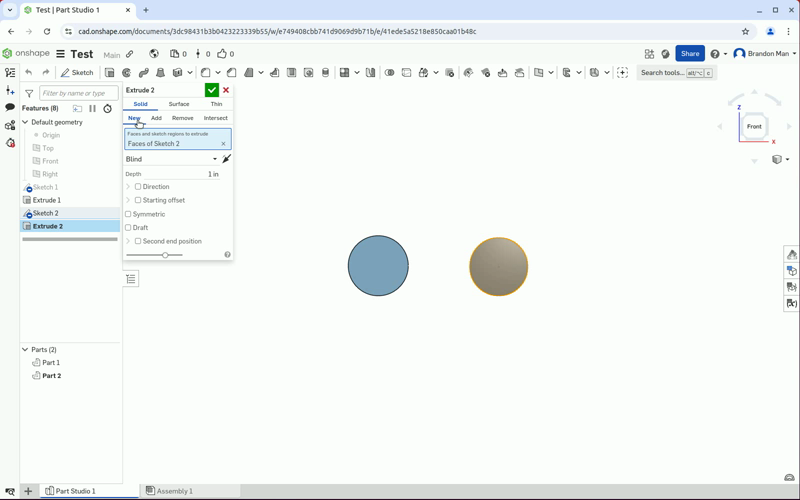
key(tab, 4)
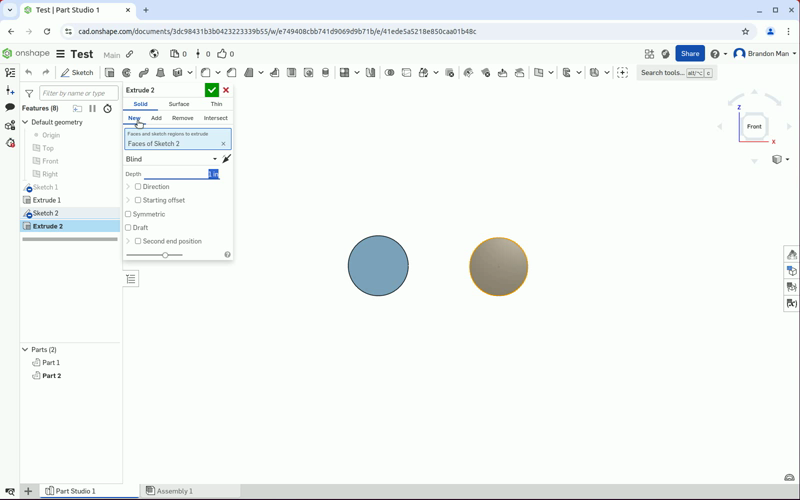
text(2.407)
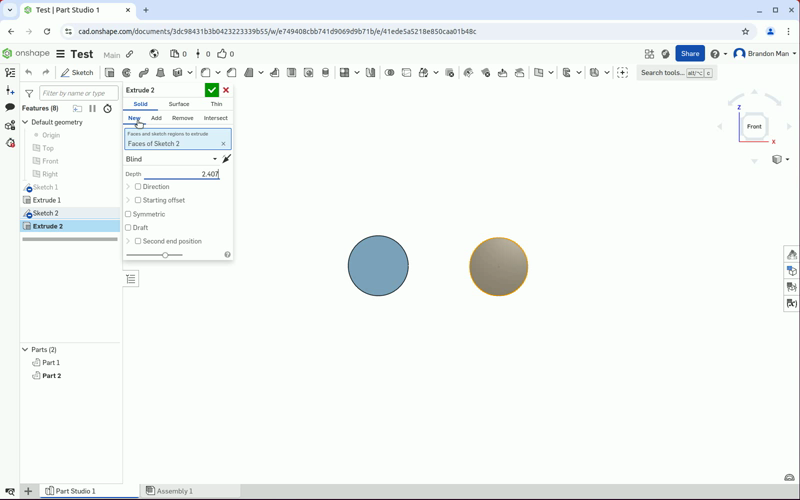
key(enter)
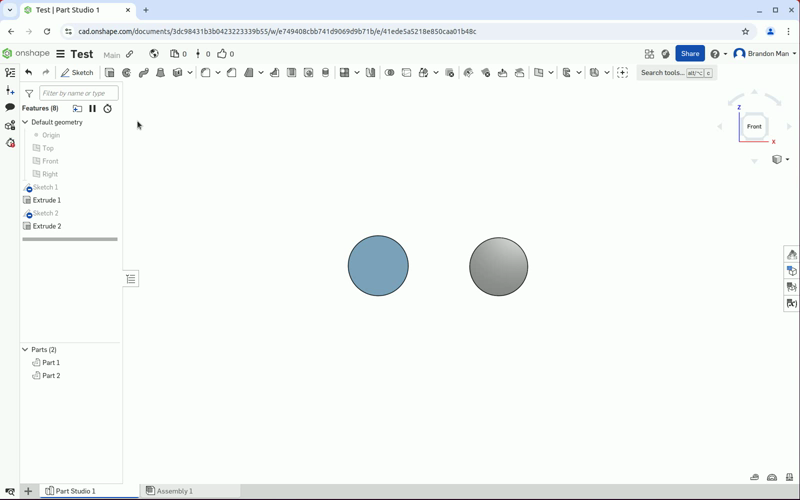
key(shift+h)
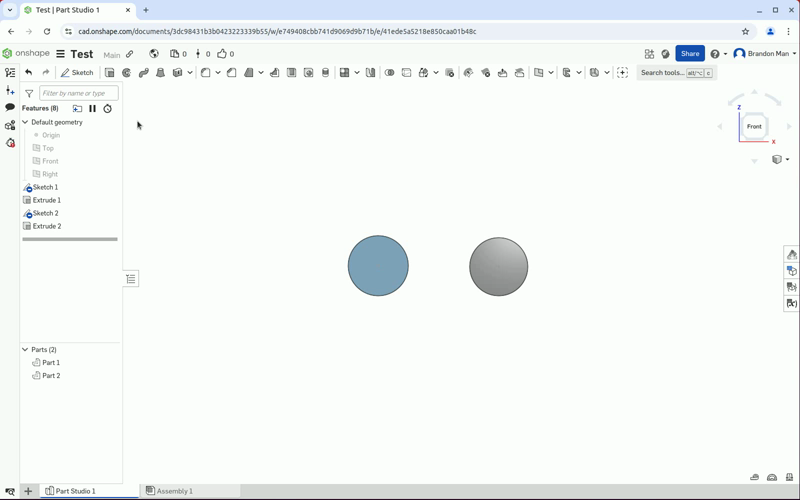
key(shift+h)
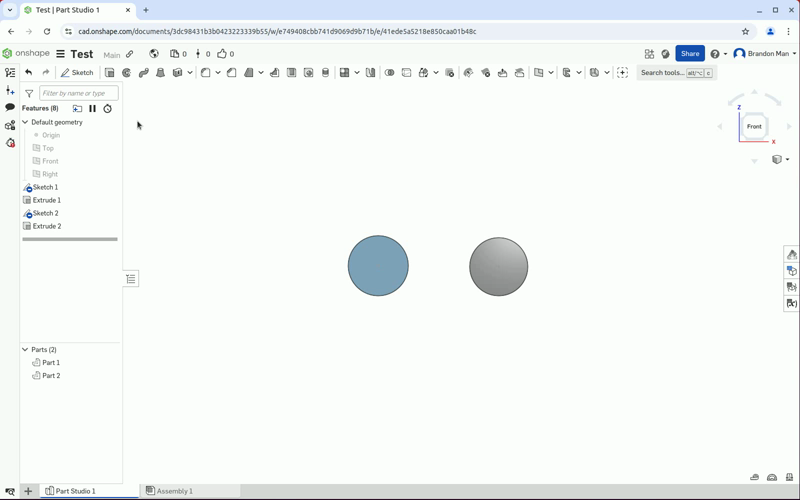
key(shift+7)
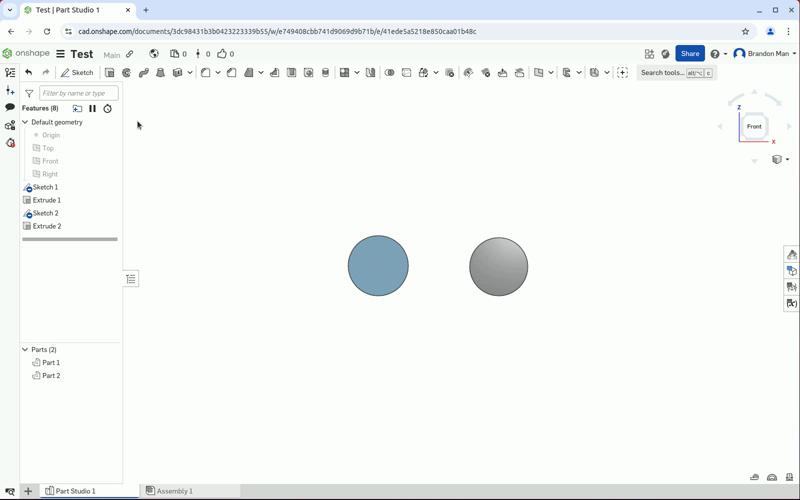
key(left, 2)
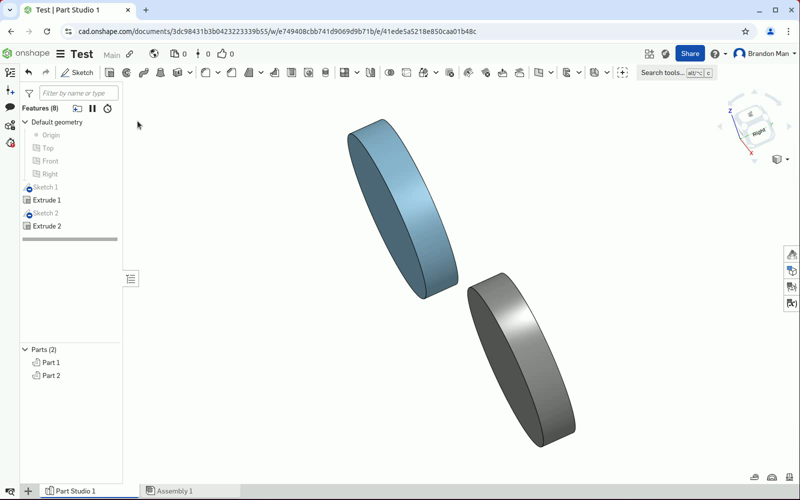
key(down, 2)
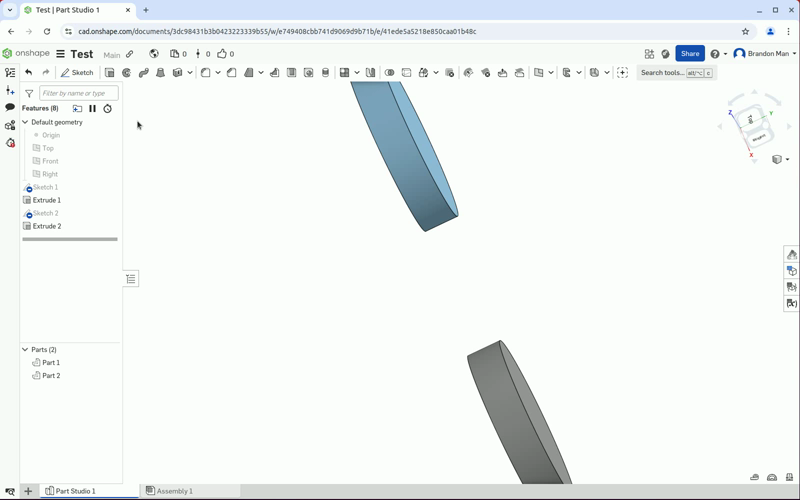
key(up, 2)
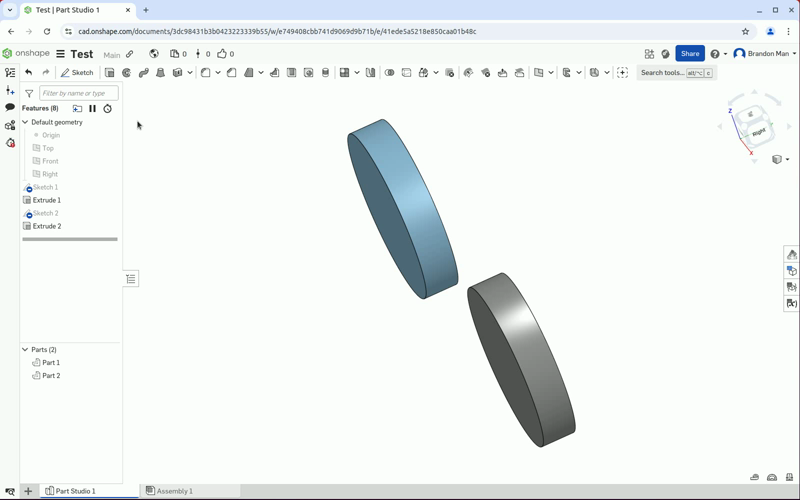
key(right, 2)
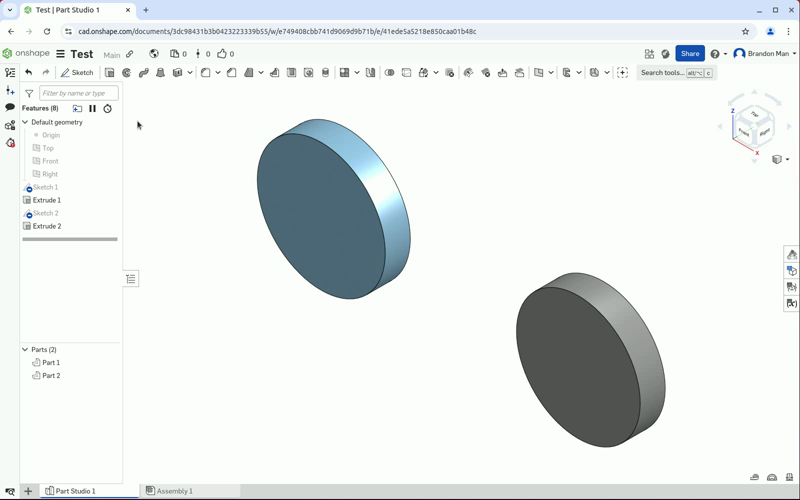
mouse_move(73, 189)
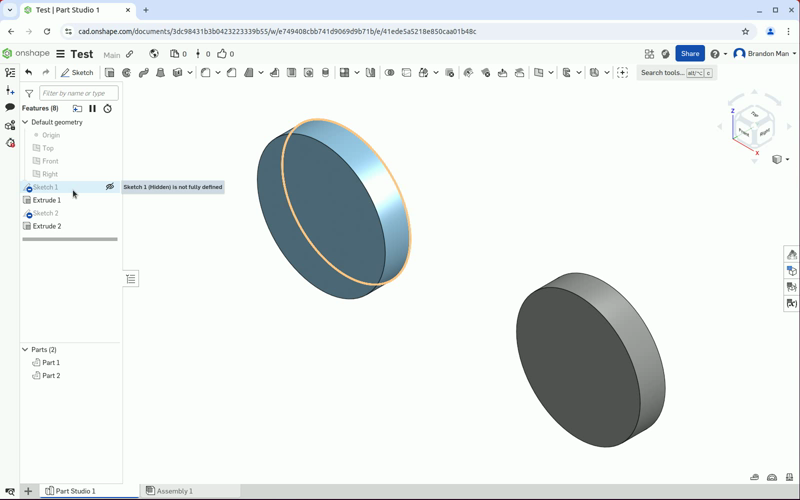
click(73, 189)